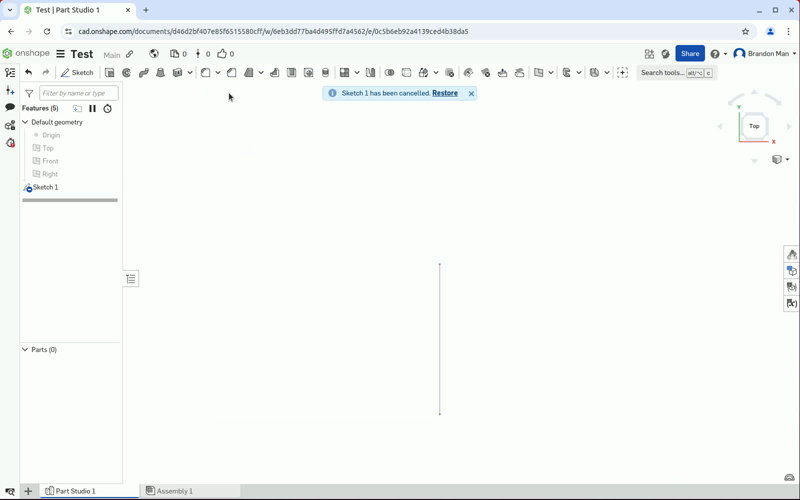
key(shift+h)
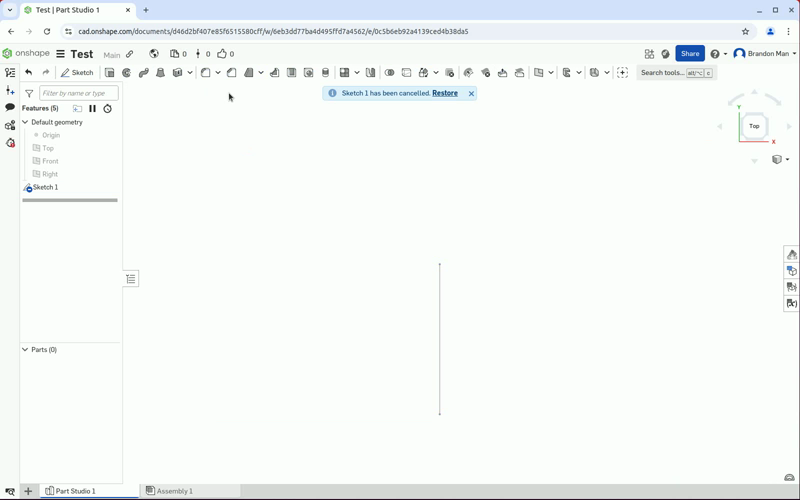
key(shift+s)
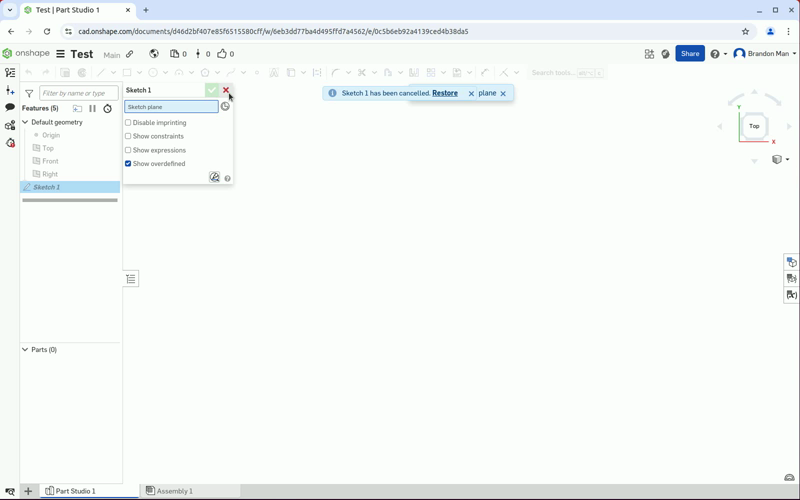
mouse_move(73, 150)
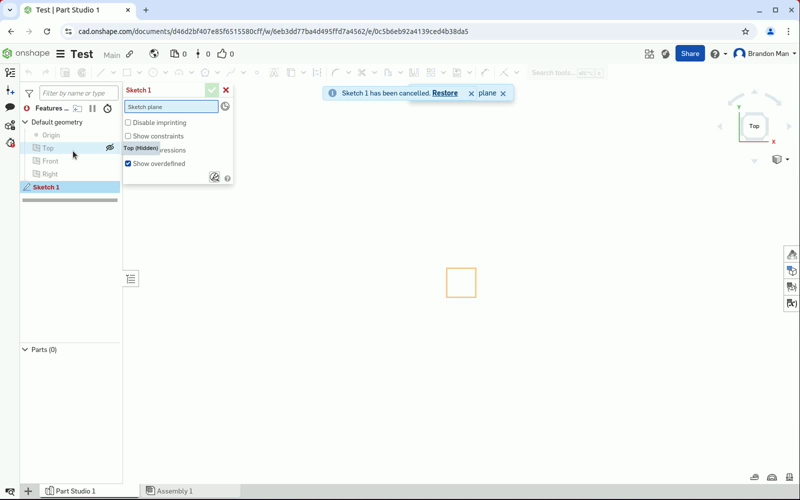
click(73, 150)
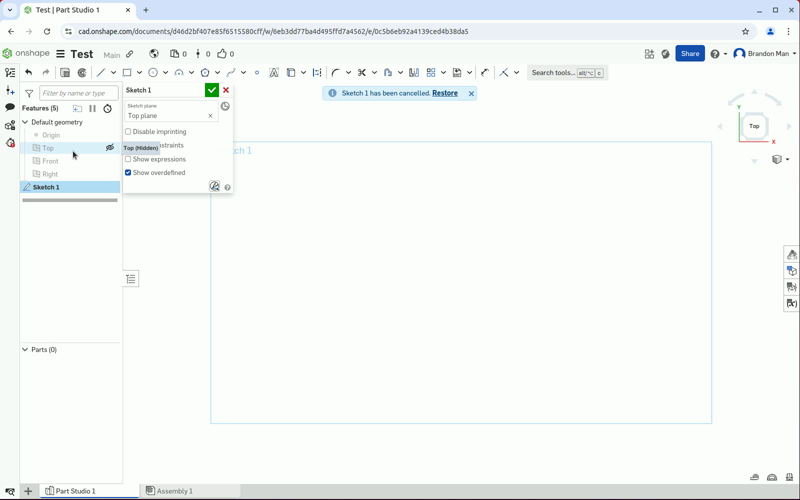
mouse_move(73, 352)
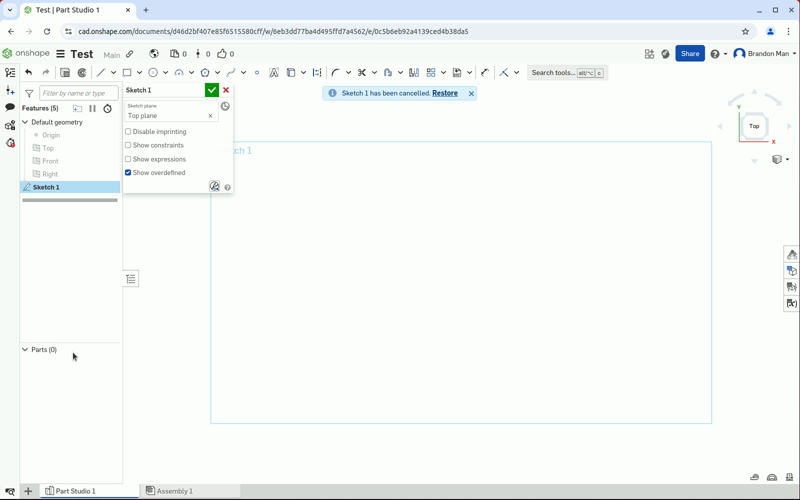
key(y)
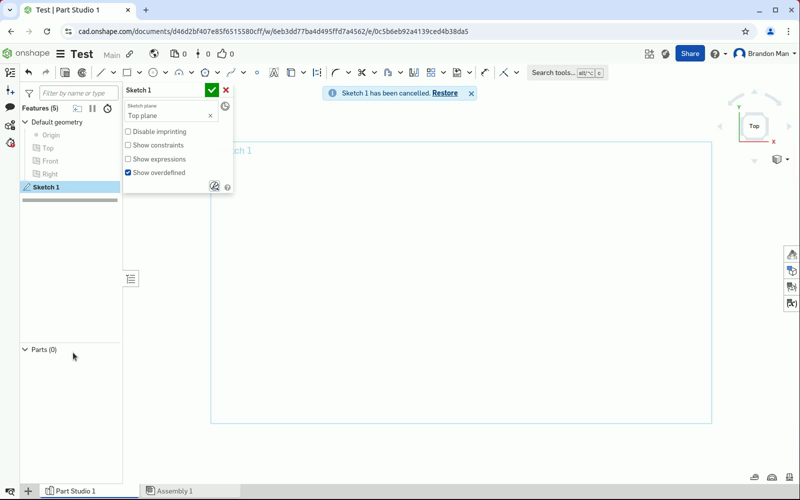
key(c)
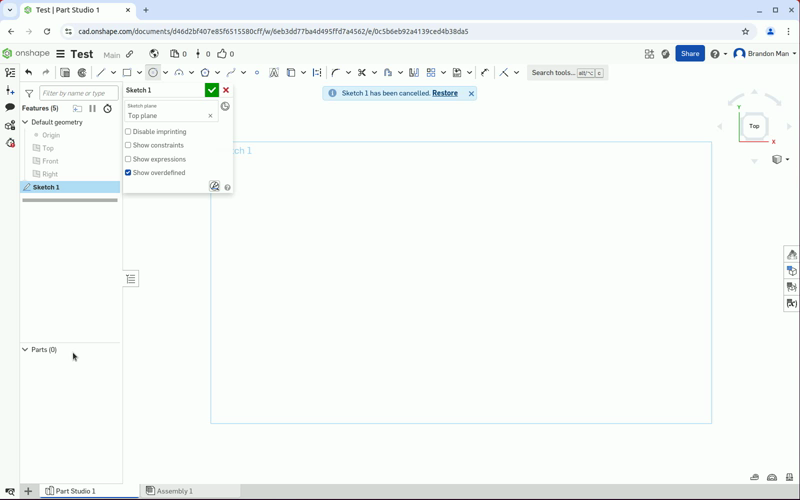
key_down(shift)
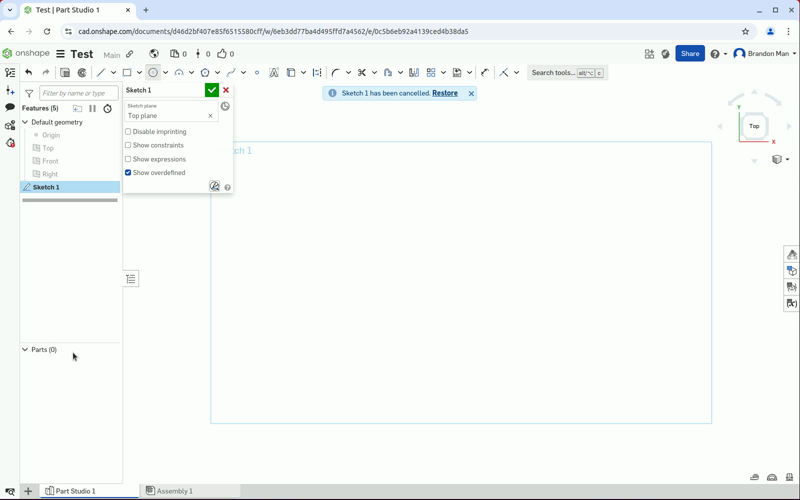
mouse_move(461, 282)
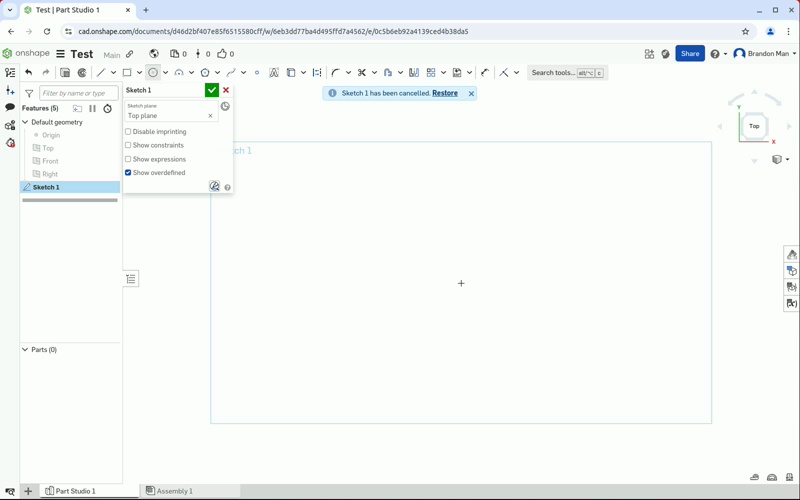
click(461, 282)
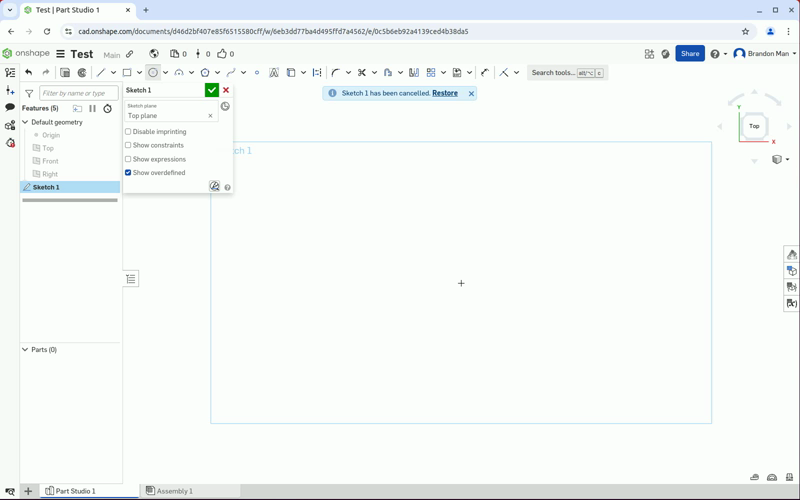
key_up(shift)
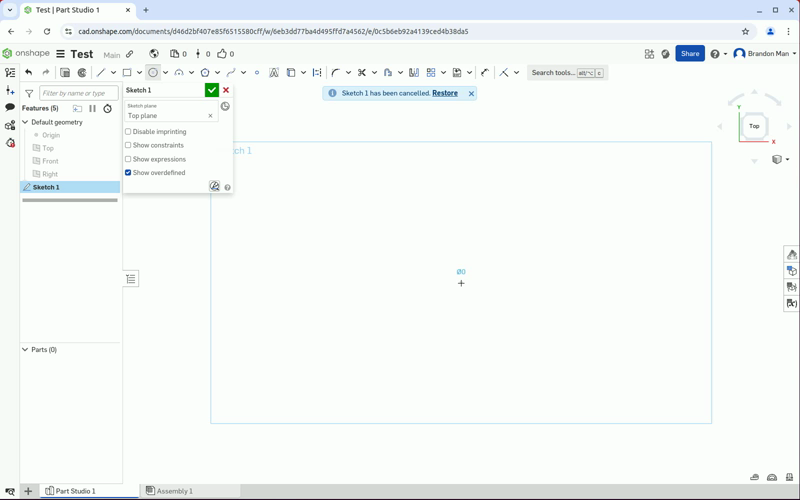
mouse_move(574, 282)
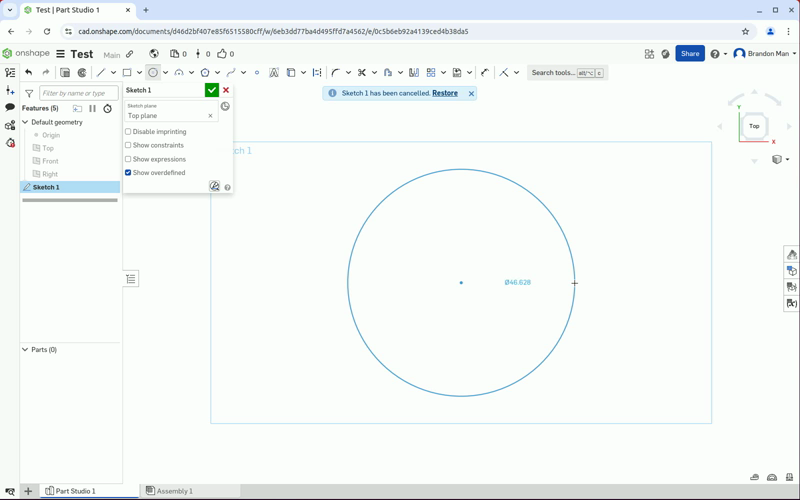
click(574, 282)
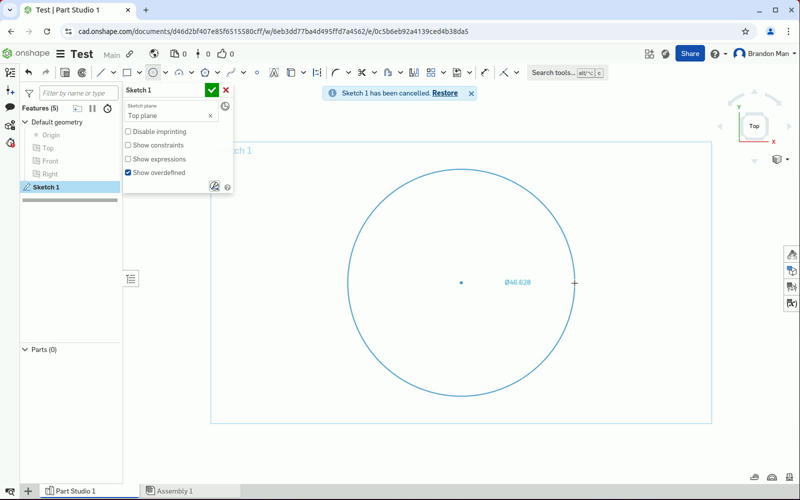
key(esc)
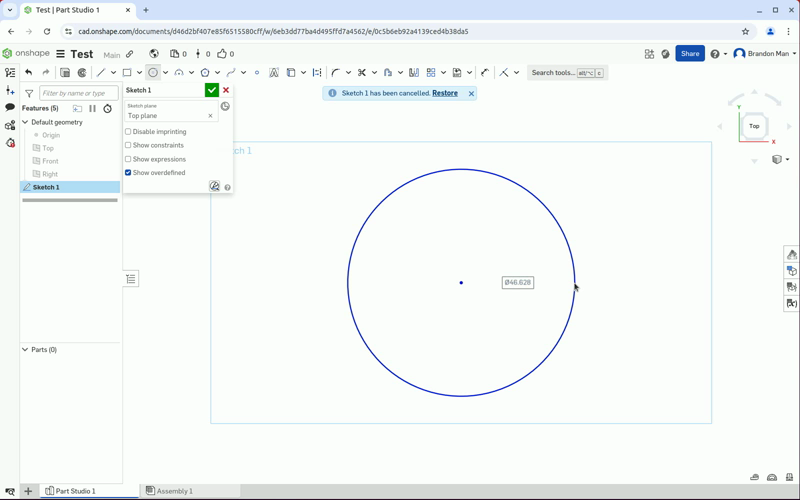
key(c)
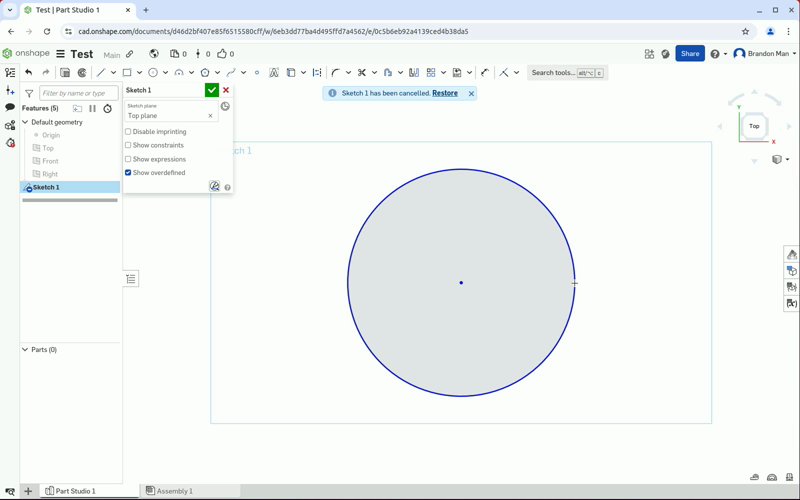
key_down(shift)
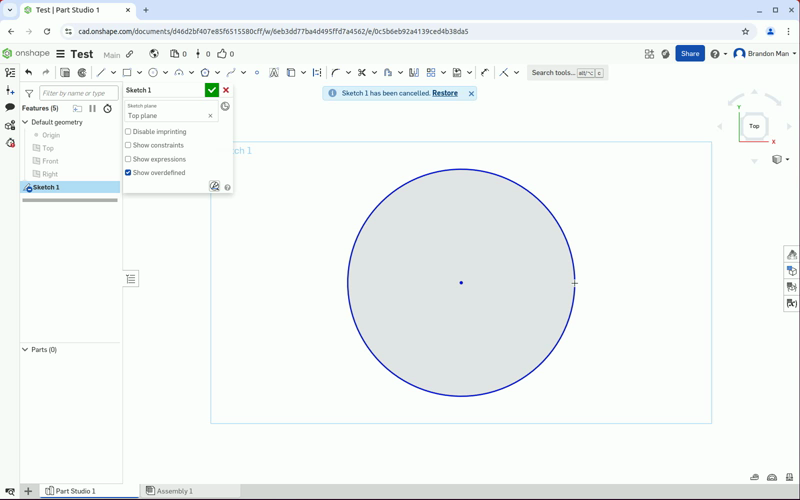
mouse_move(461, 282)
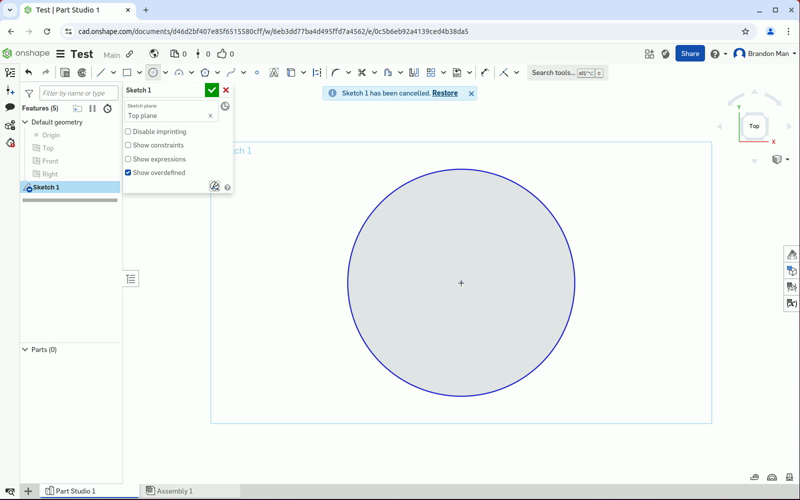
click(461, 282)
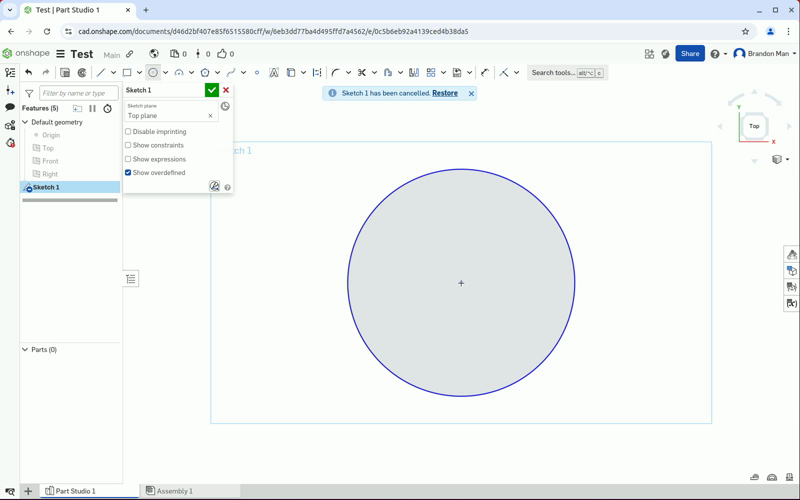
key_up(shift)
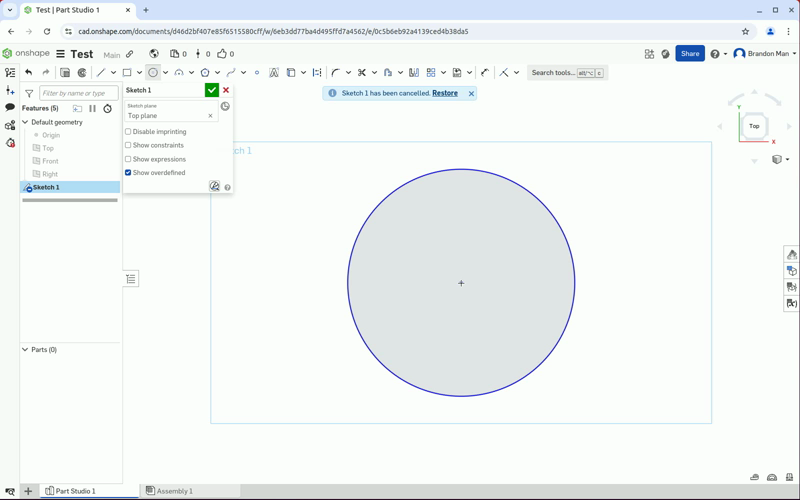
mouse_move(539, 282)
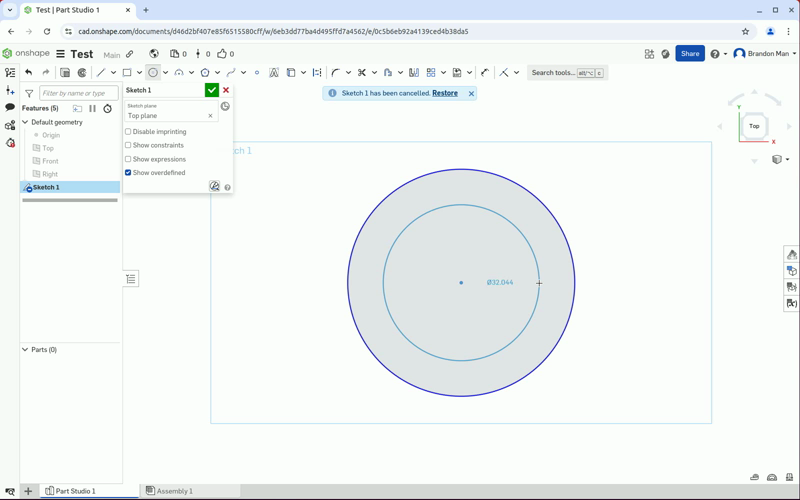
click(539, 282)
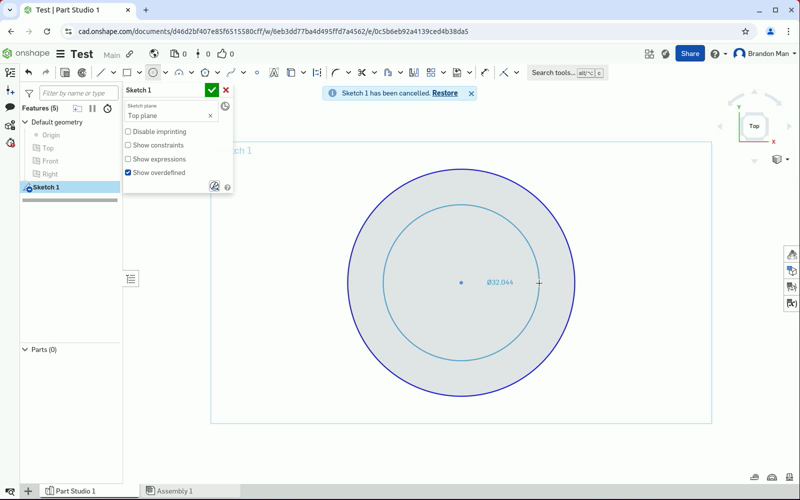
key(esc)
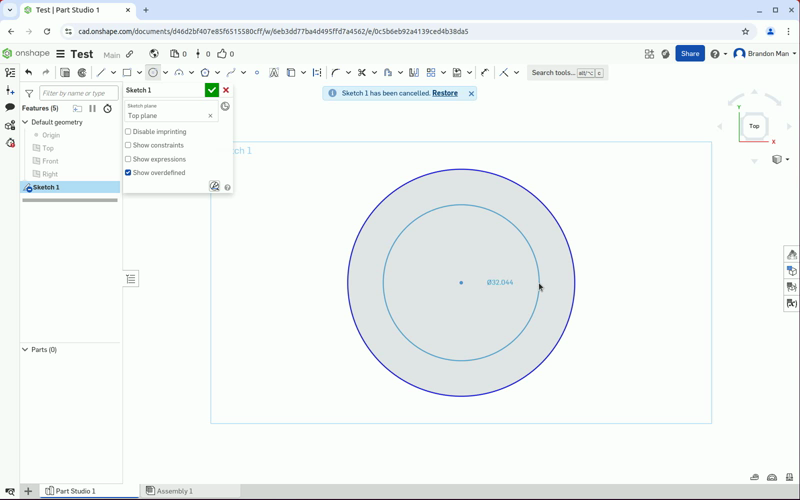
mouse_move(370, 312)
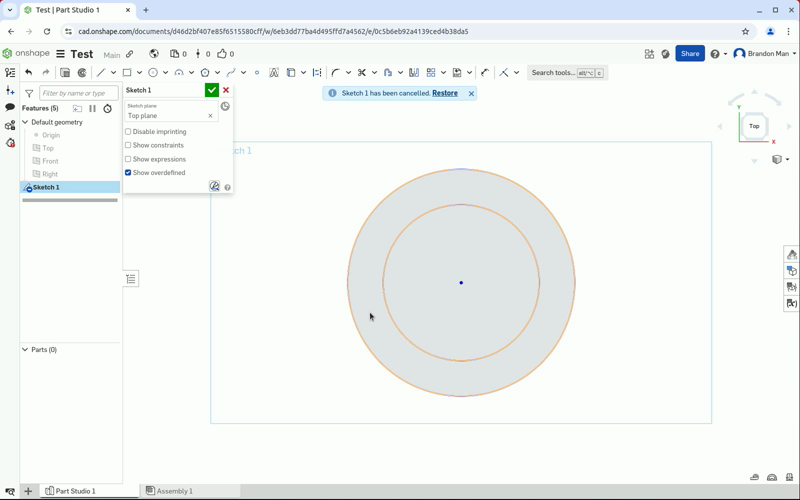
click(370, 312)
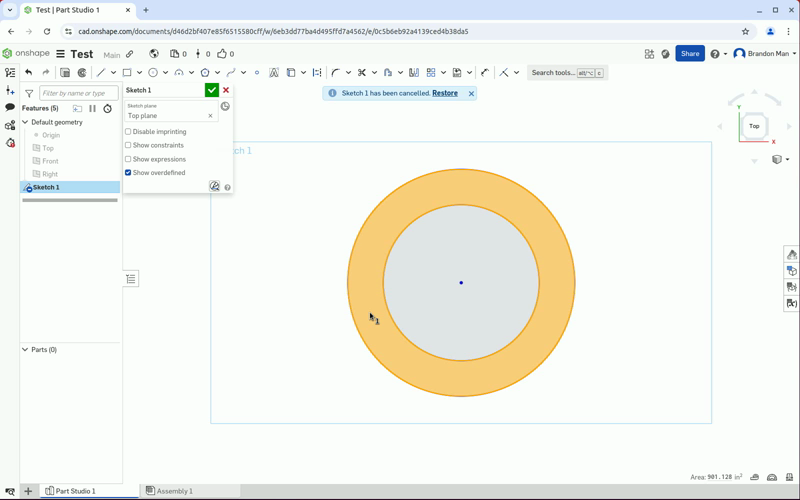
mouse_move(73, 352)
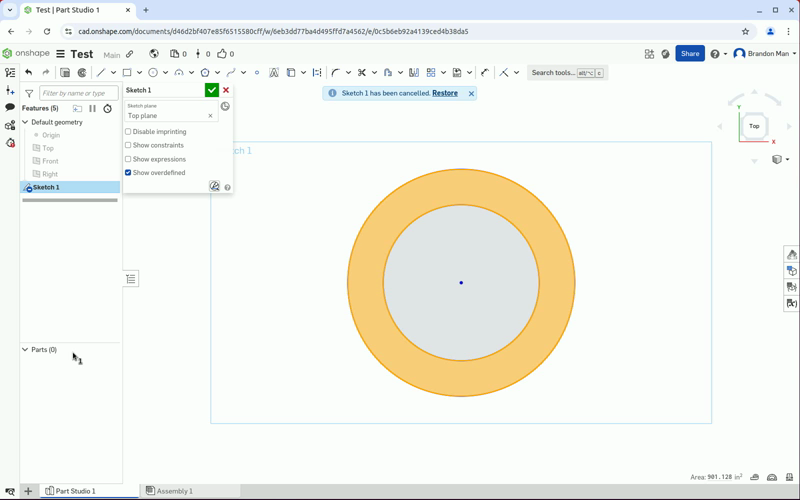
key(shift+y)
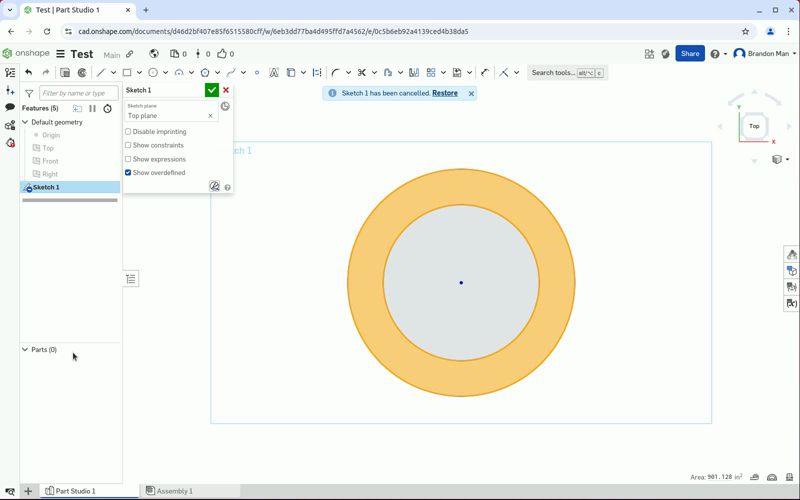
key(shift+e)
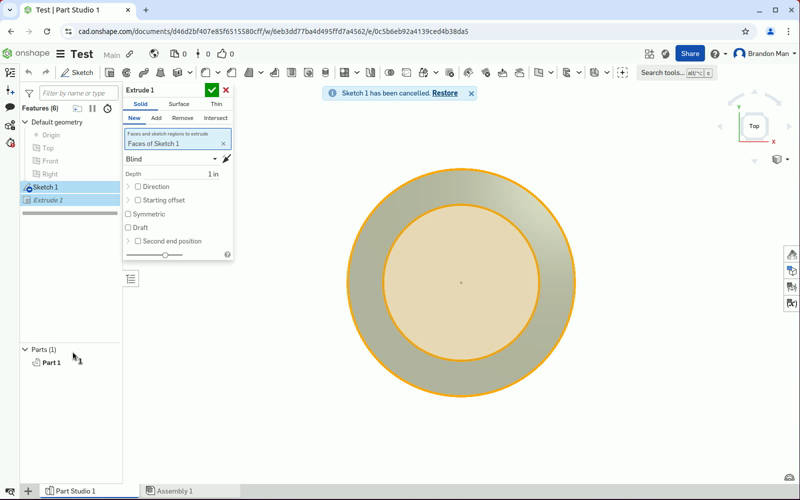
mouse_move(143, 106)
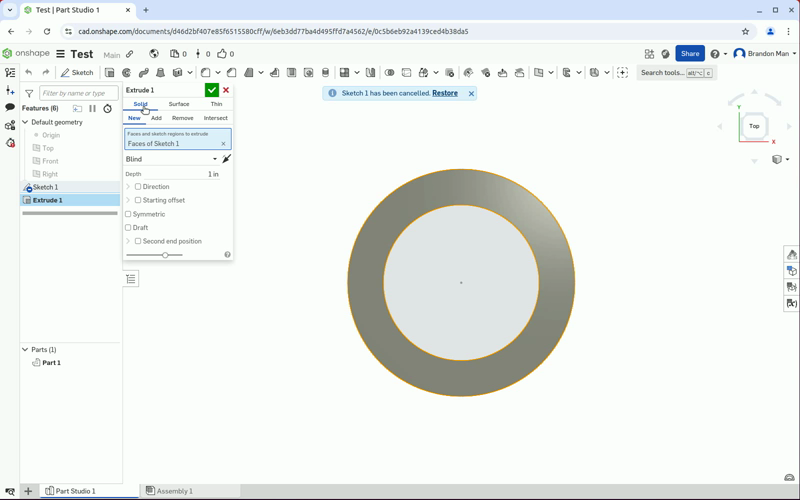
click(143, 106)
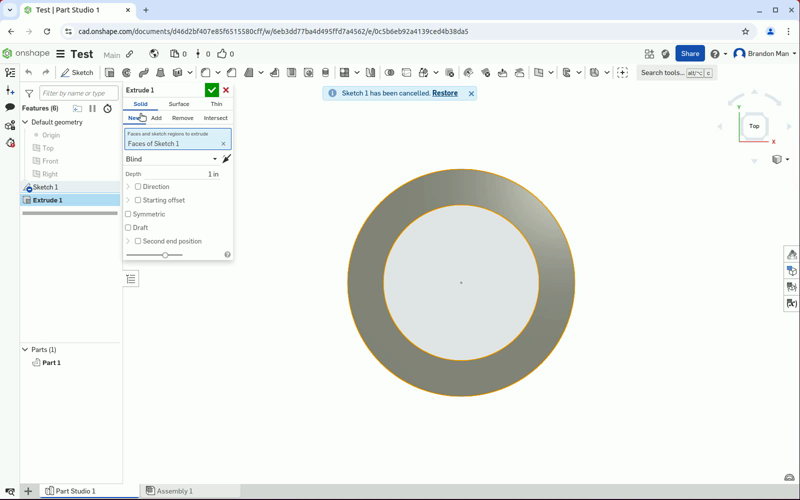
mouse_move(137, 120)
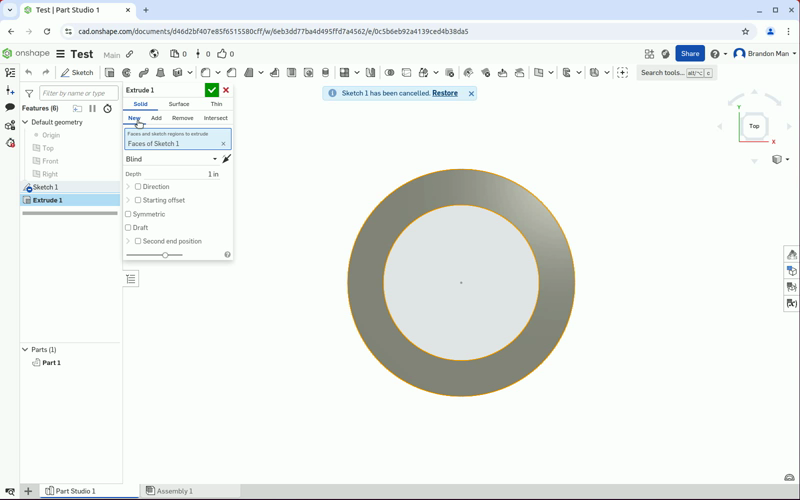
click(137, 120)
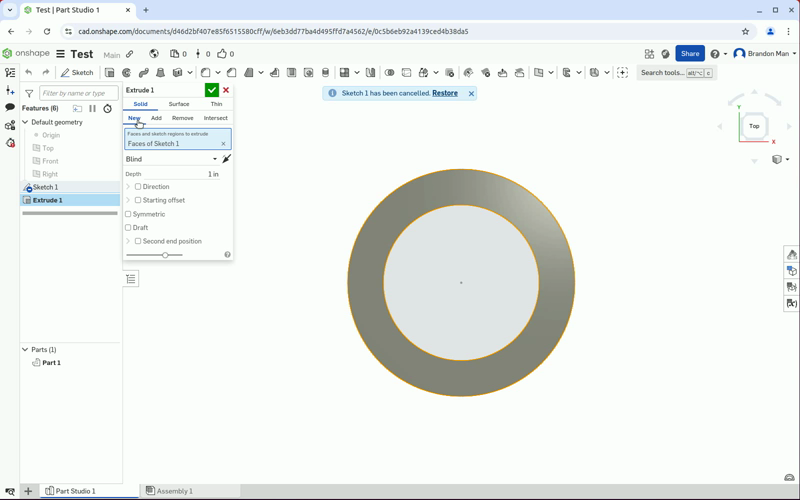
key(tab, 4)
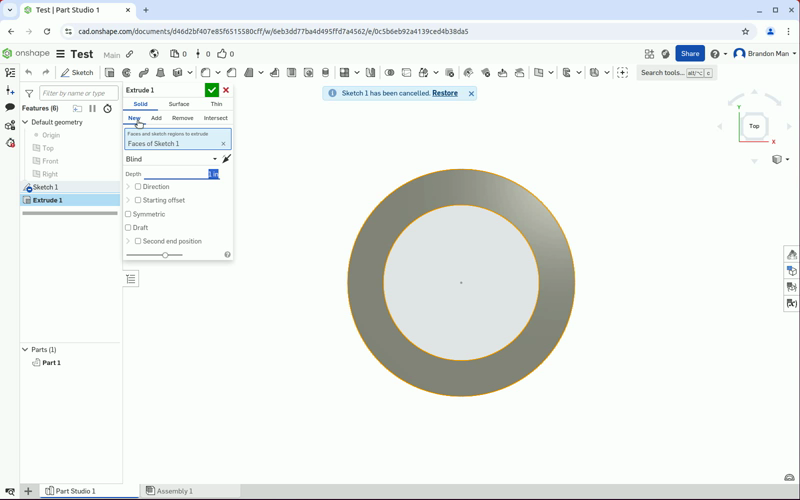
text(17.331)
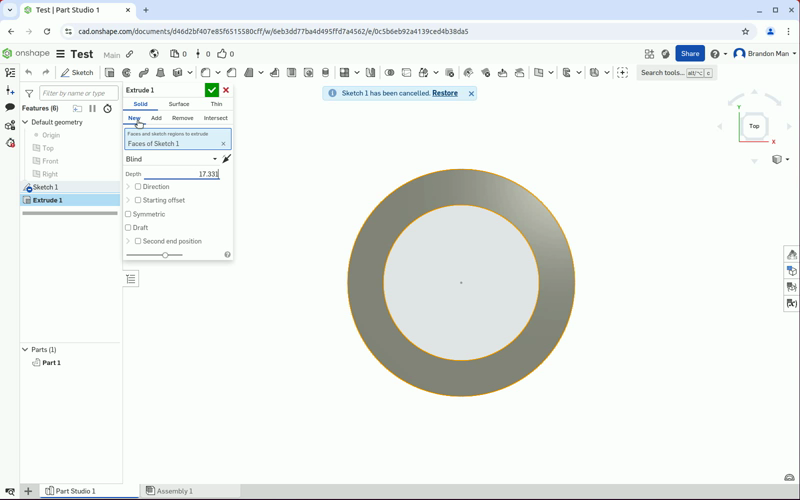
key(enter)
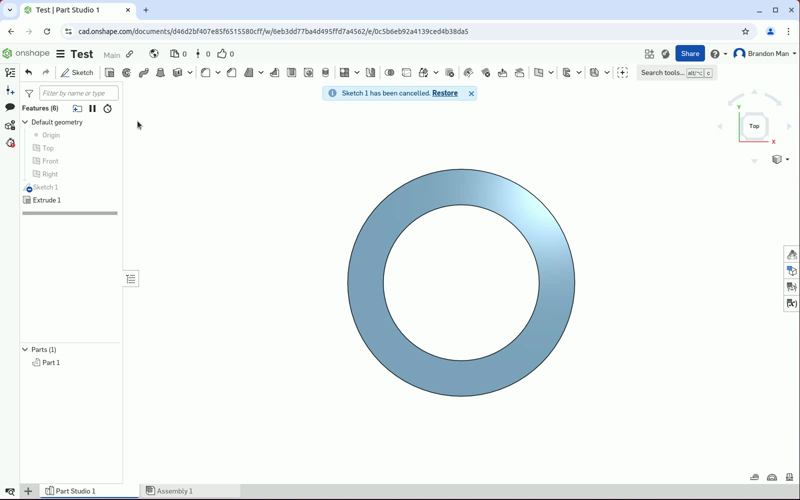
key(shift+h)
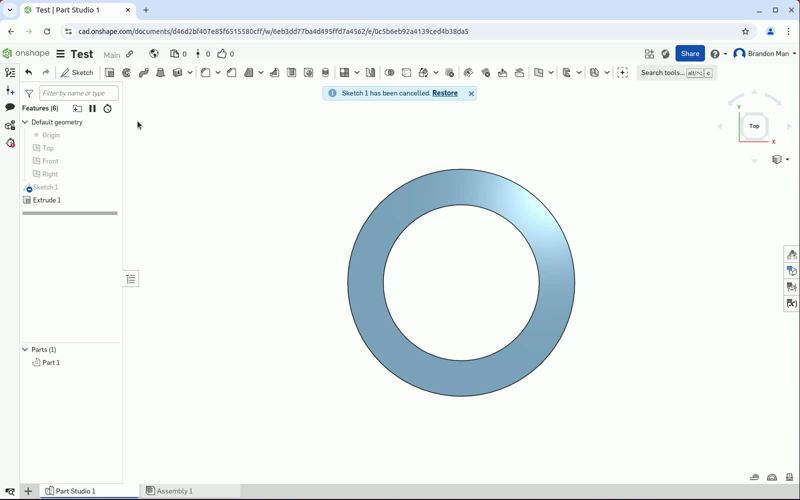
key(shift+h)
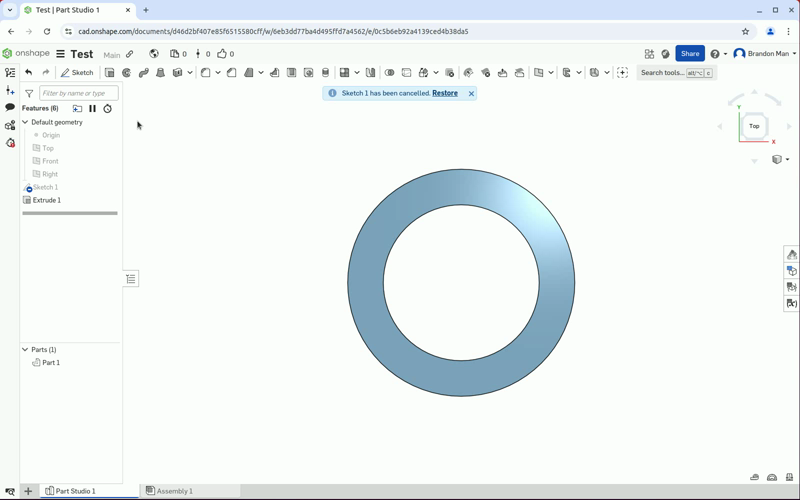
mouse_move(73, 189)
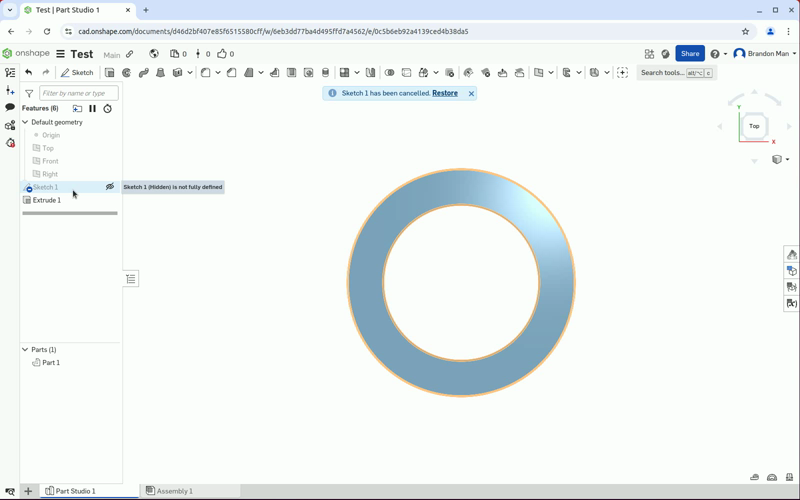
click(73, 189)
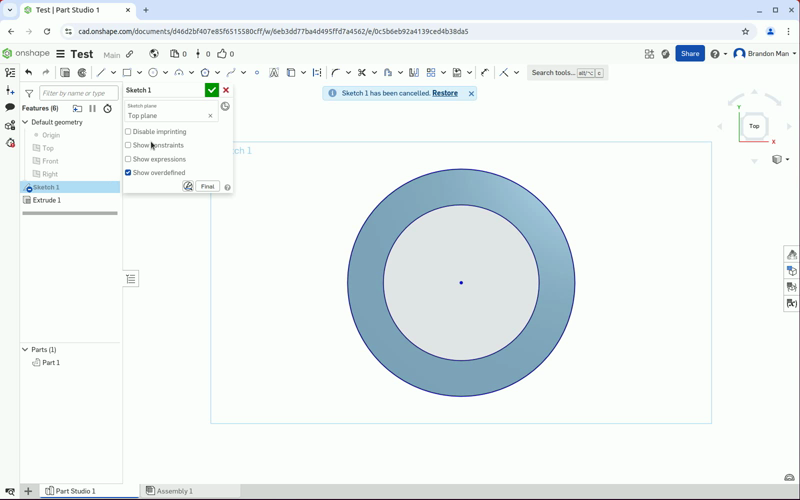
mouse_move(229, 92)
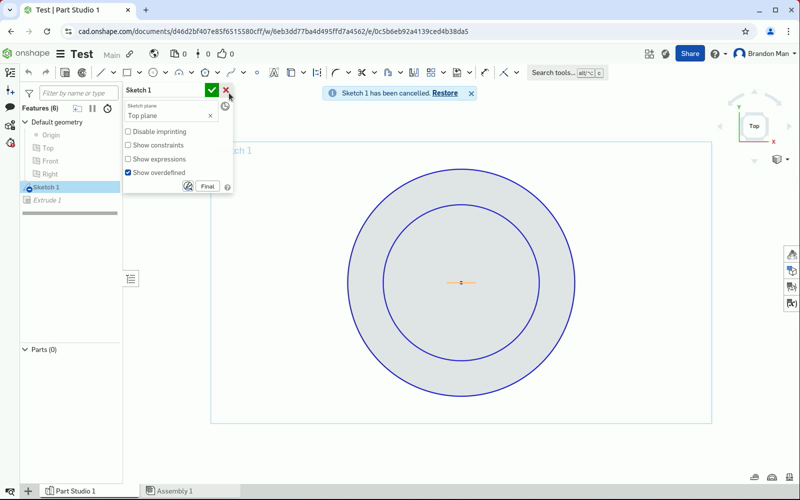
click(229, 92)
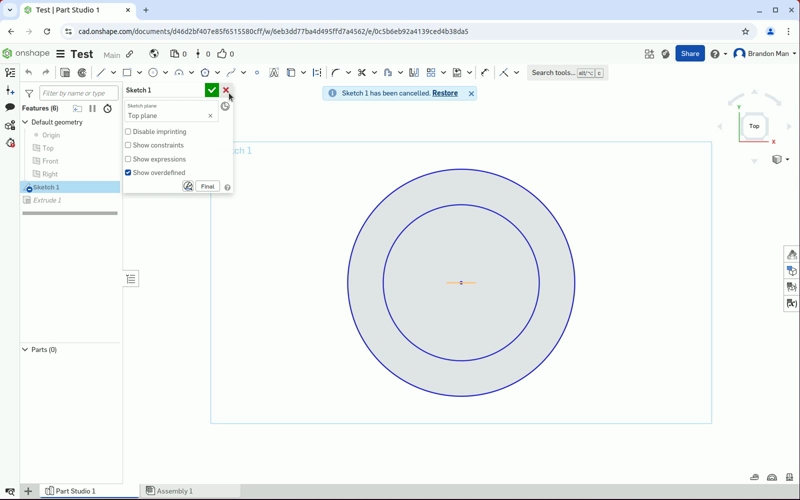
key(shift+s)
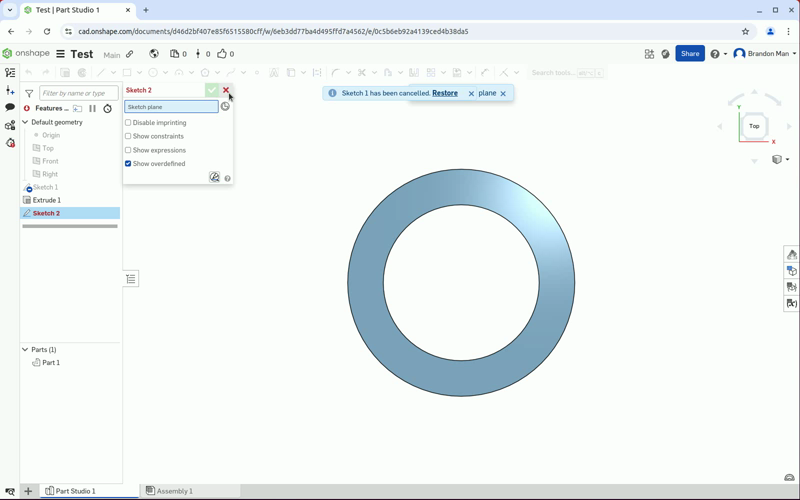
mouse_move(73, 150)
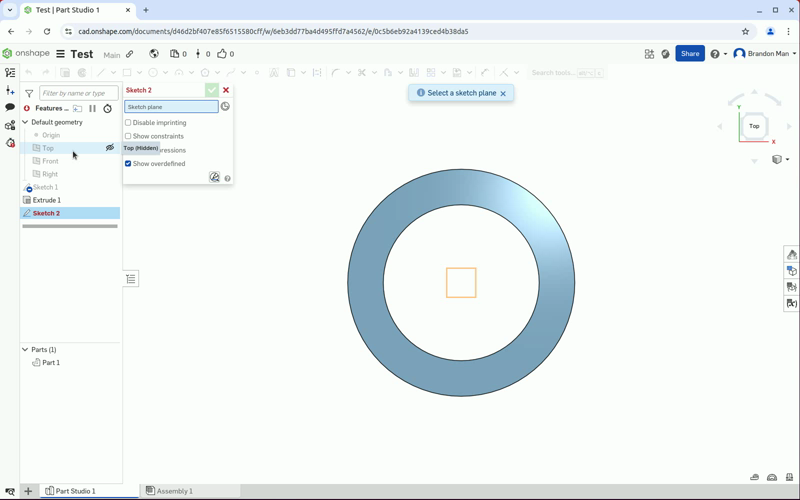
click(73, 150)
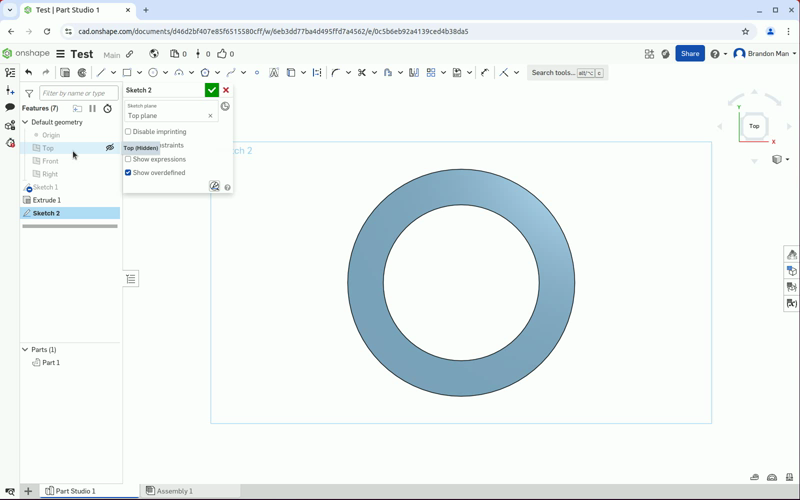
mouse_move(73, 352)
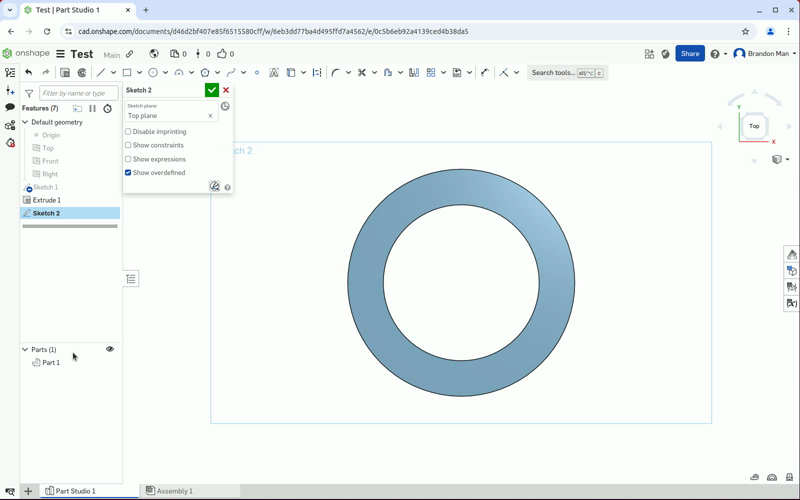
key(y)
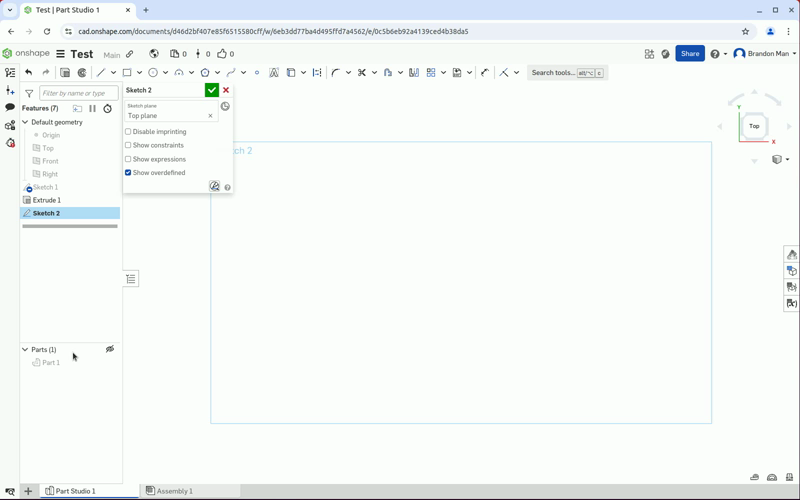
key(c)
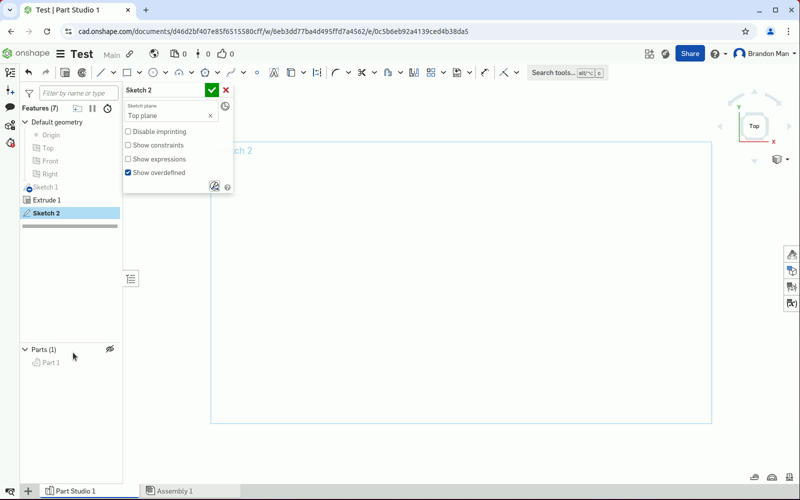
key_down(shift)
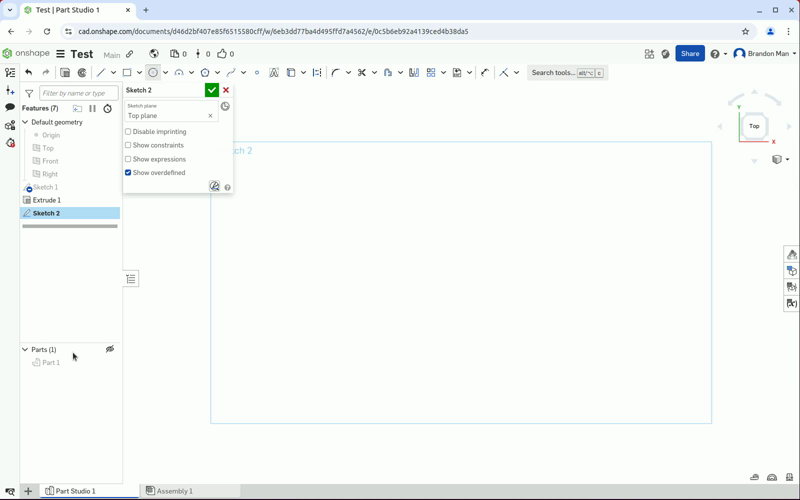
mouse_move(461, 282)
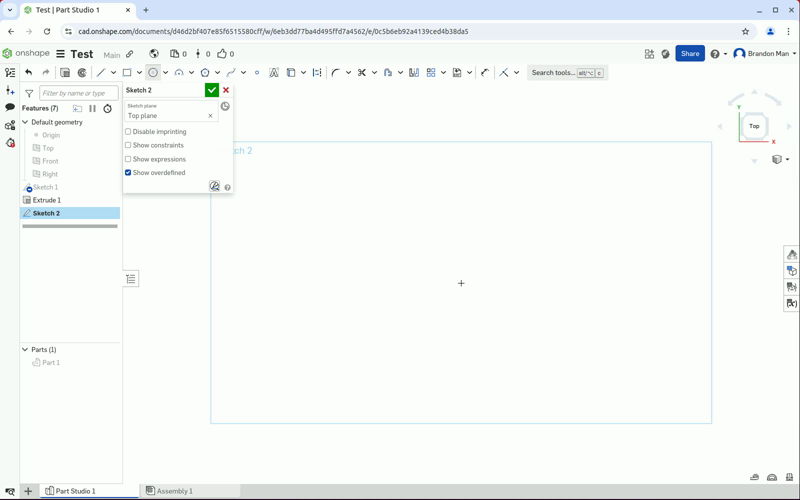
click(461, 282)
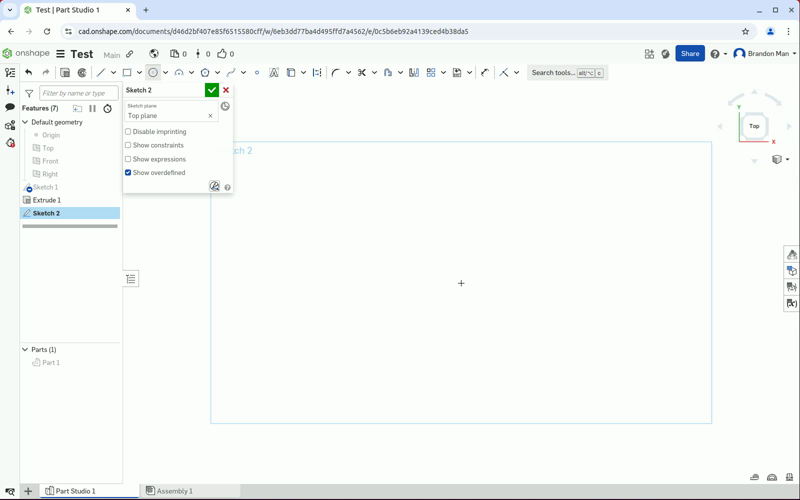
key_up(shift)
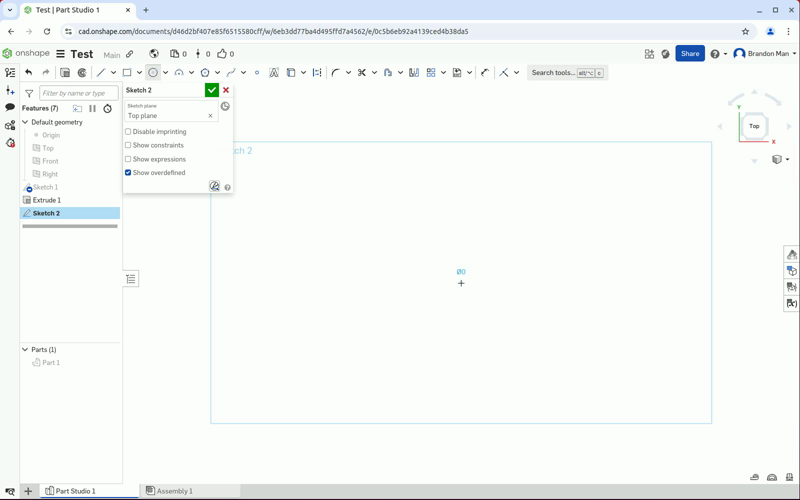
mouse_move(539, 282)
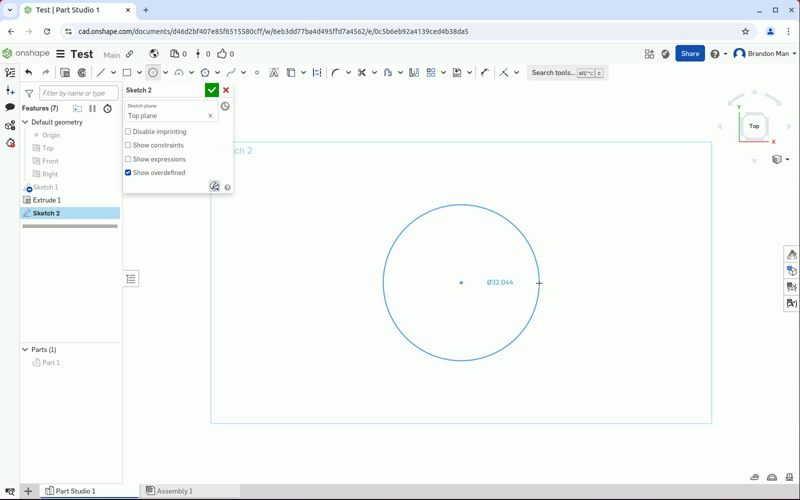
click(539, 282)
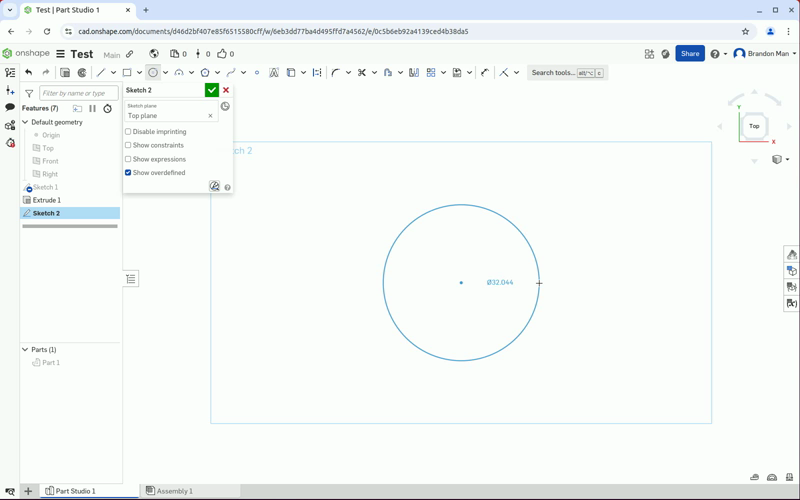
key(esc)
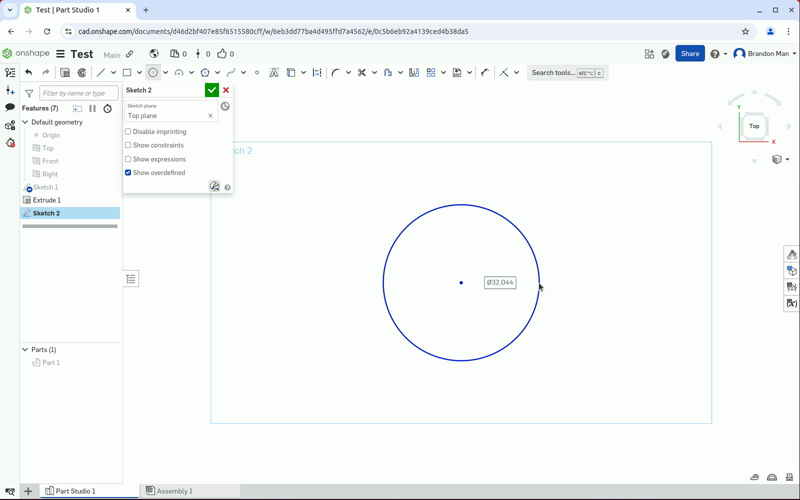
key(c)
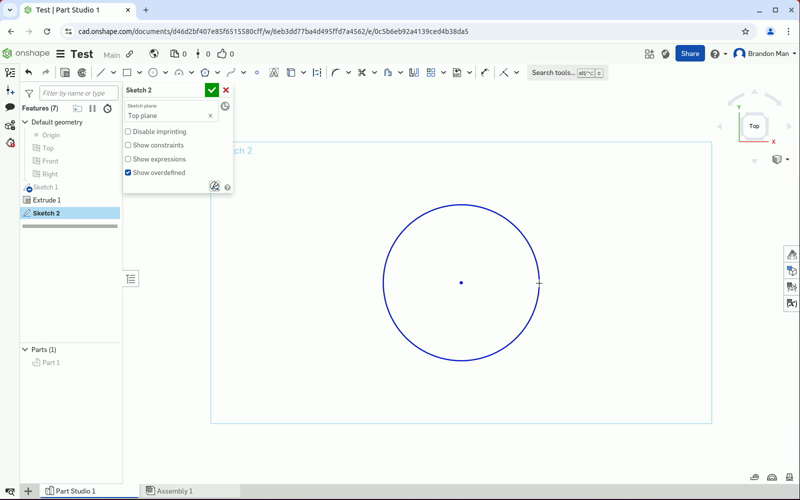
key_down(shift)
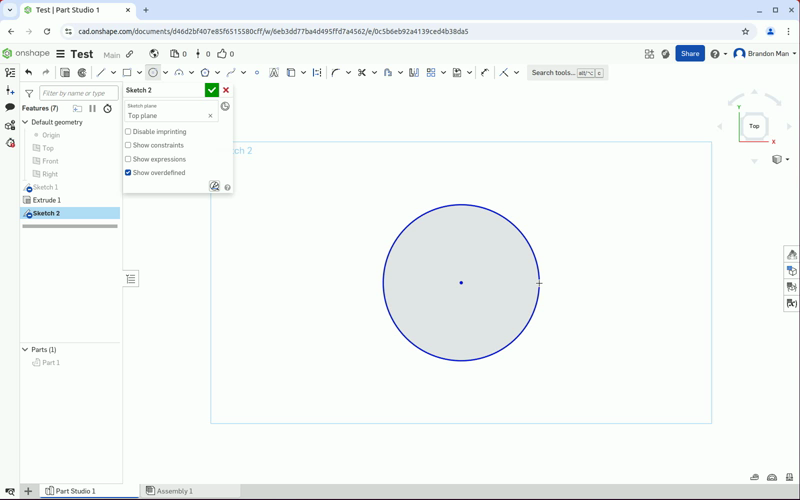
mouse_move(461, 282)
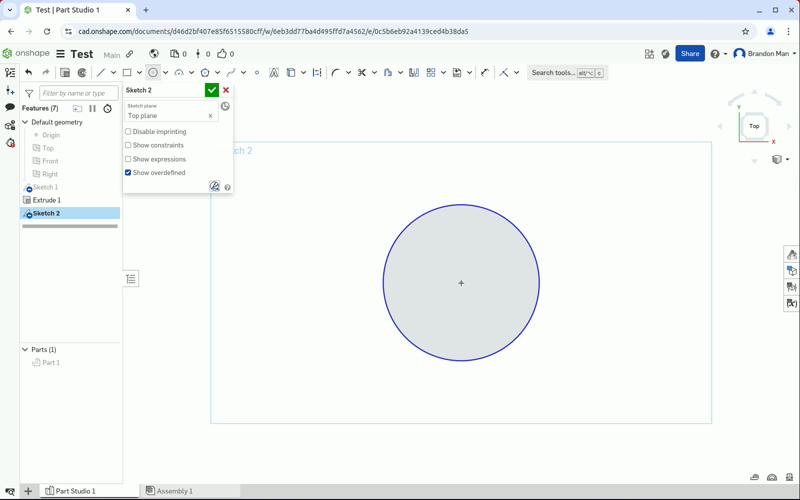
click(461, 282)
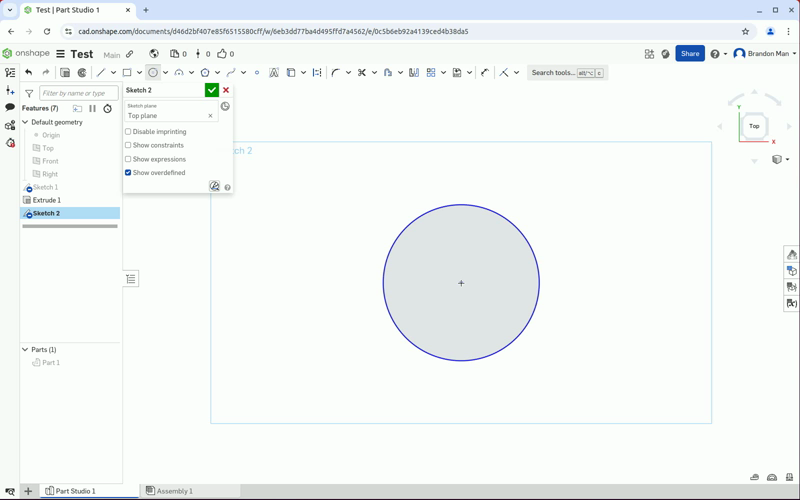
key_up(shift)
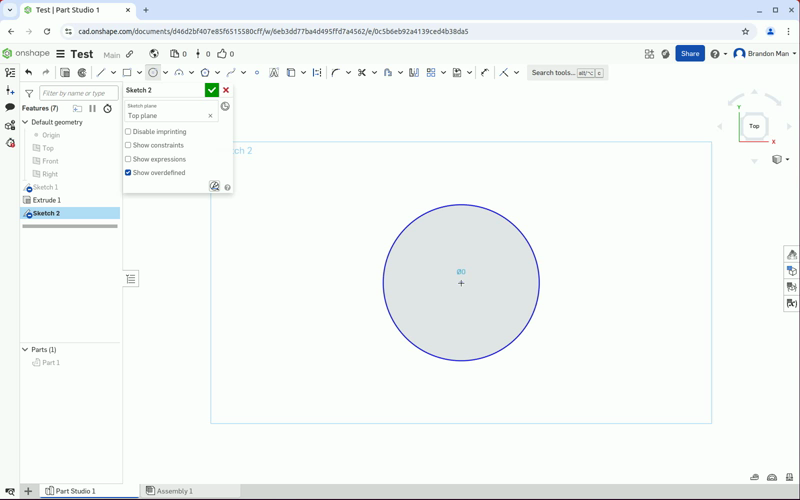
mouse_move(516, 282)
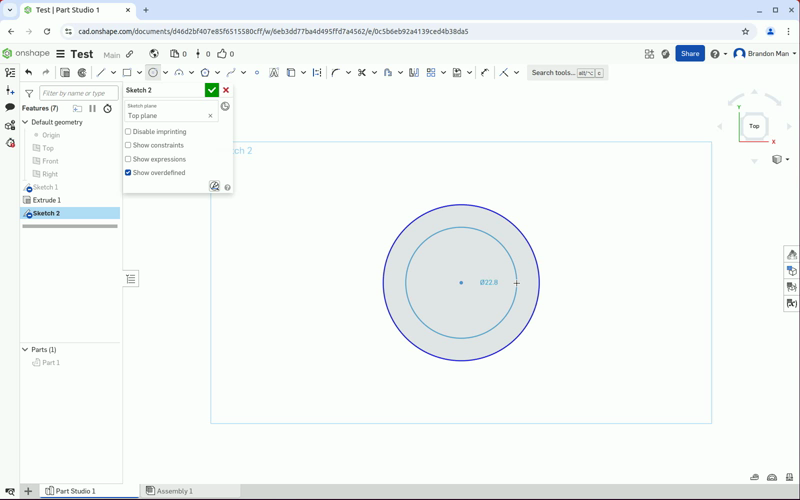
click(516, 282)
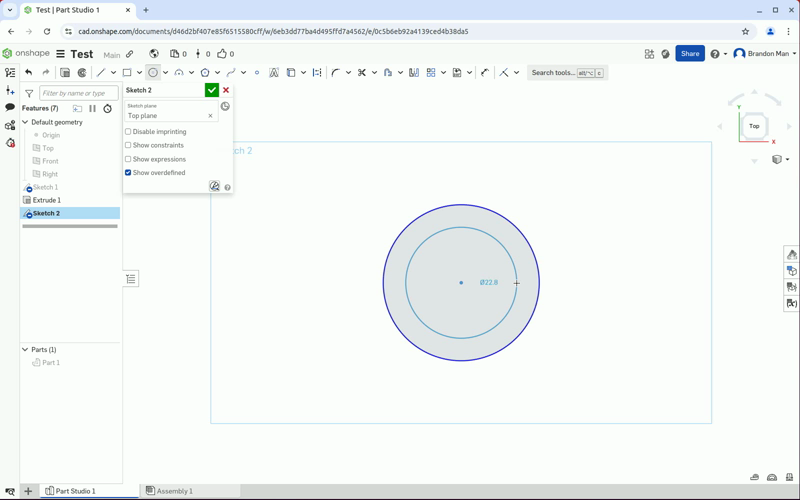
key(esc)
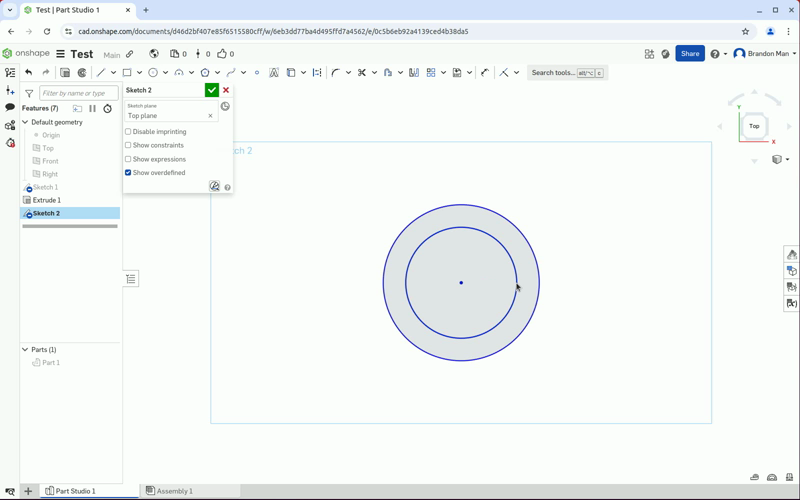
mouse_move(505, 230)
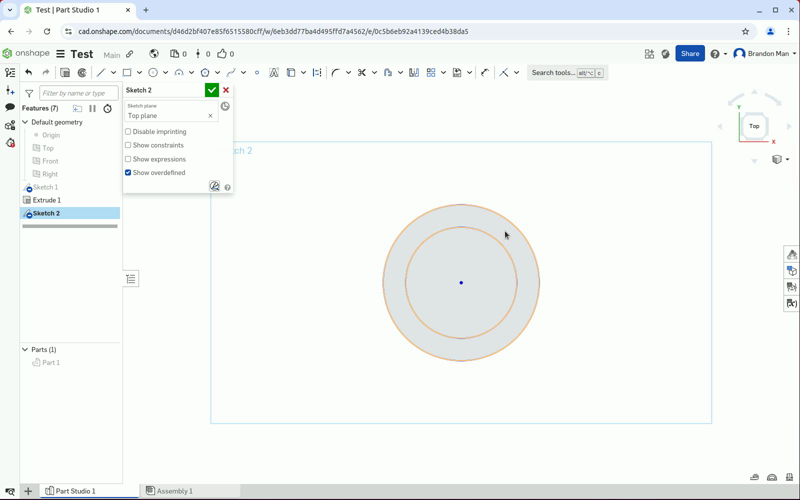
click(505, 230)
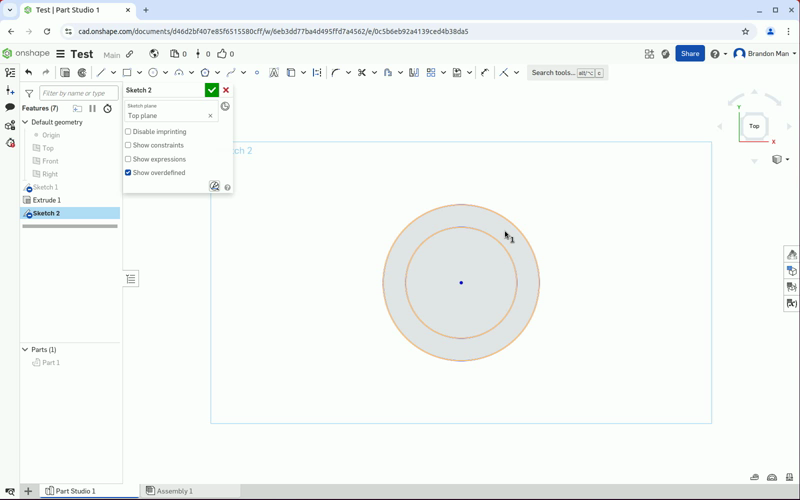
mouse_move(73, 352)
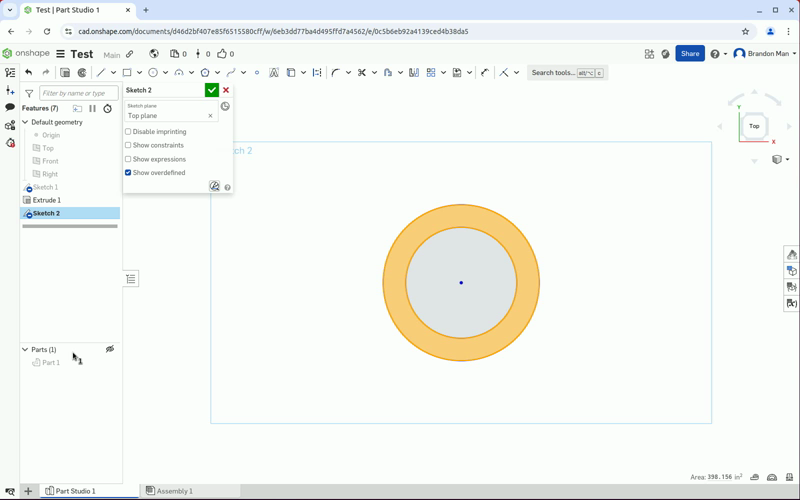
key(shift+y)
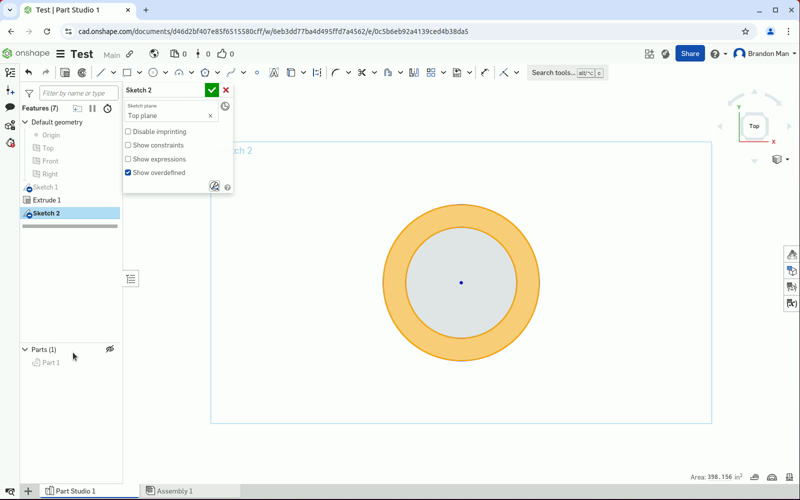
key(shift+e)
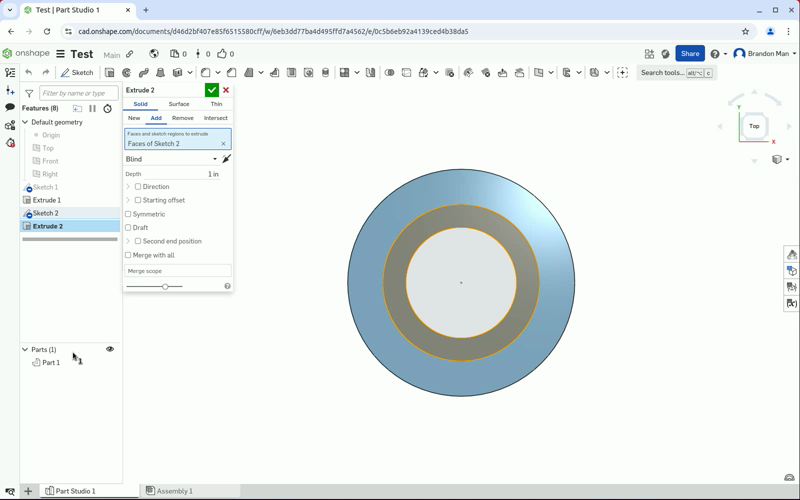
mouse_move(143, 106)
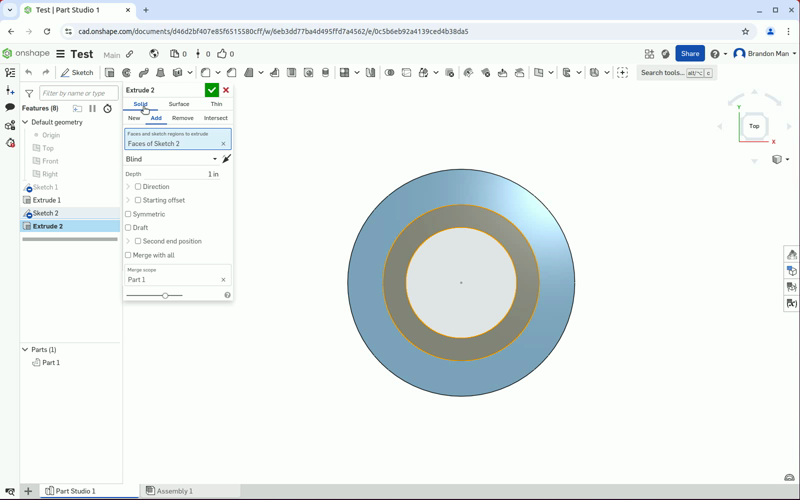
click(143, 106)
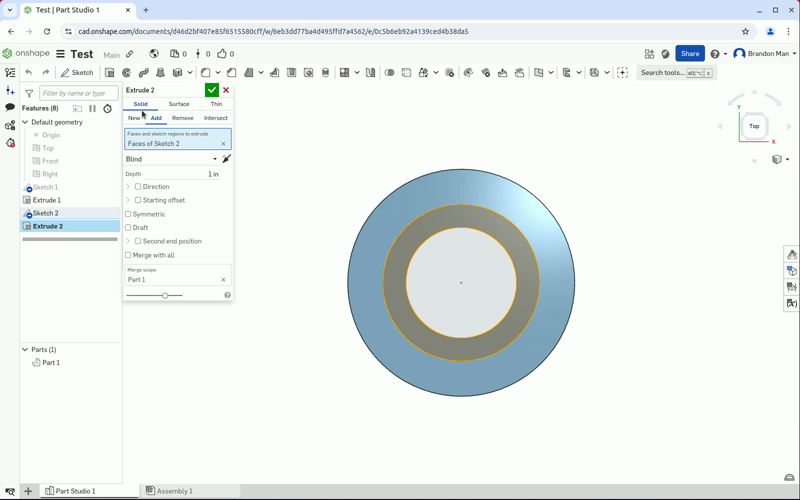
mouse_move(137, 120)
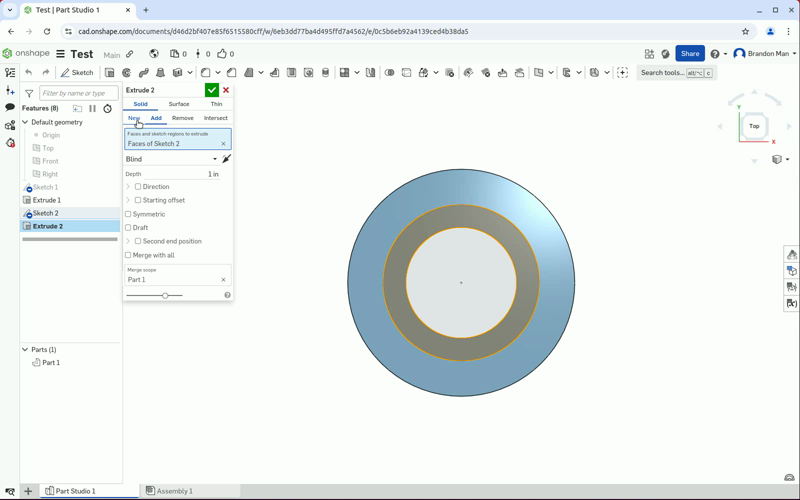
click(137, 120)
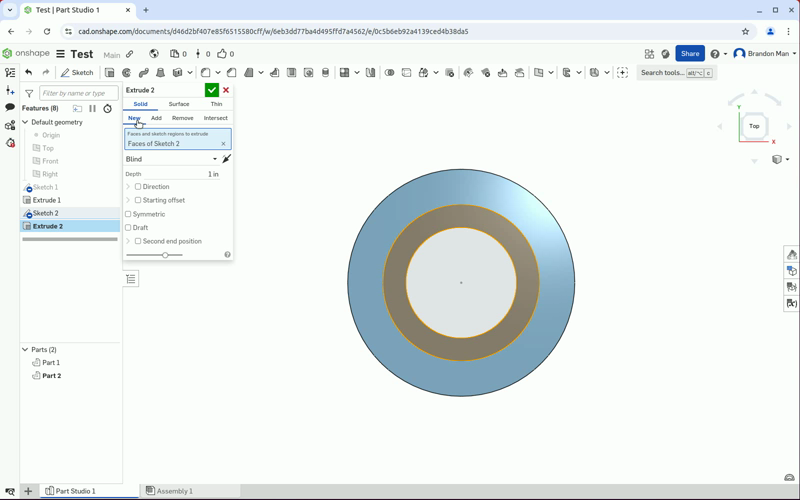
key(tab, 4)
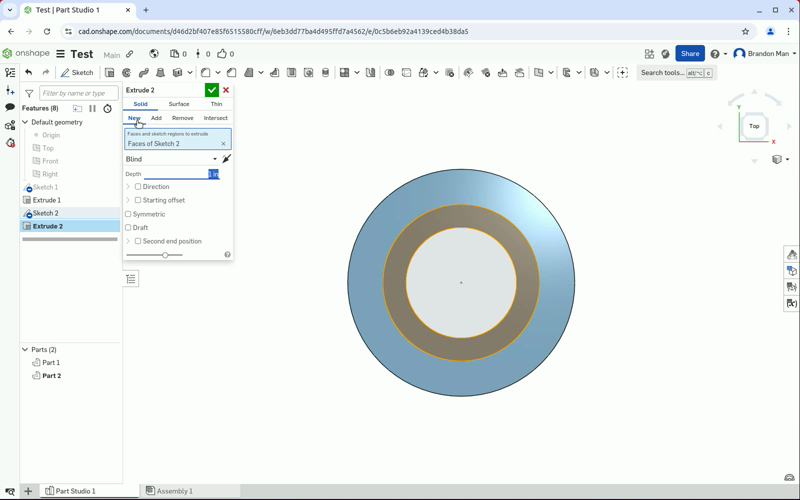
text(17.331)
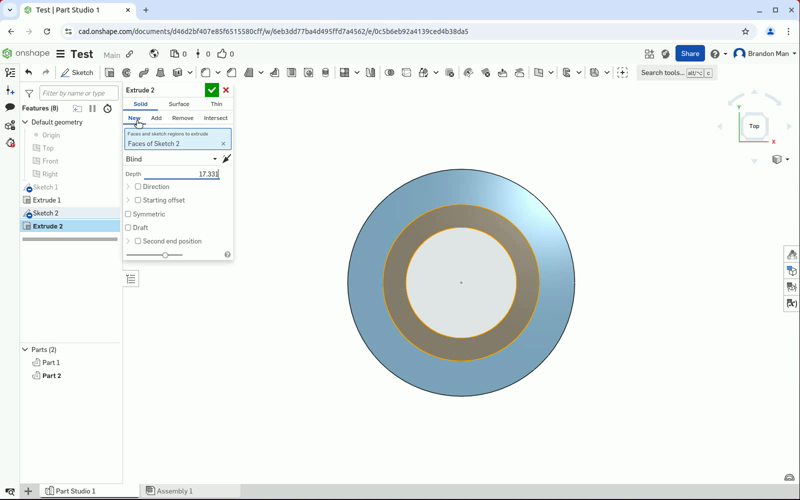
key(enter)
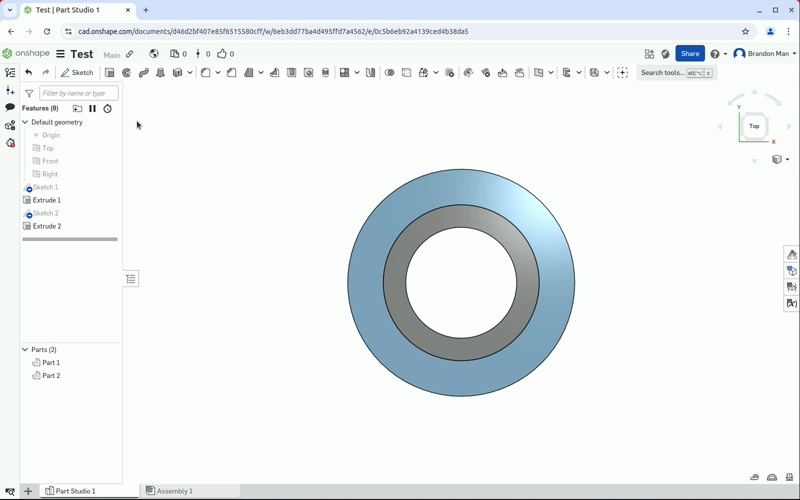
key(shift+h)
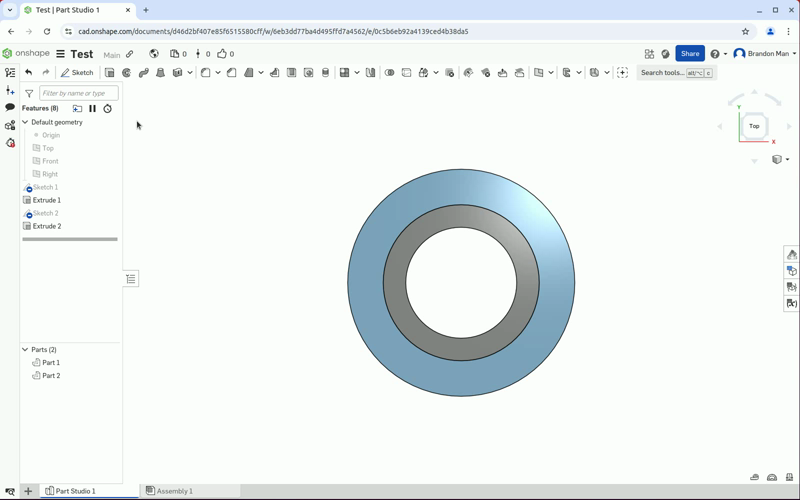
key(shift+h)
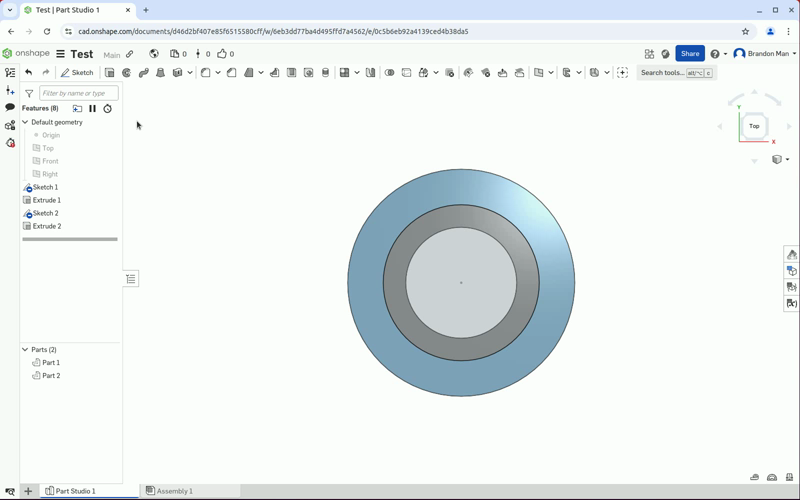
key(shift+7)
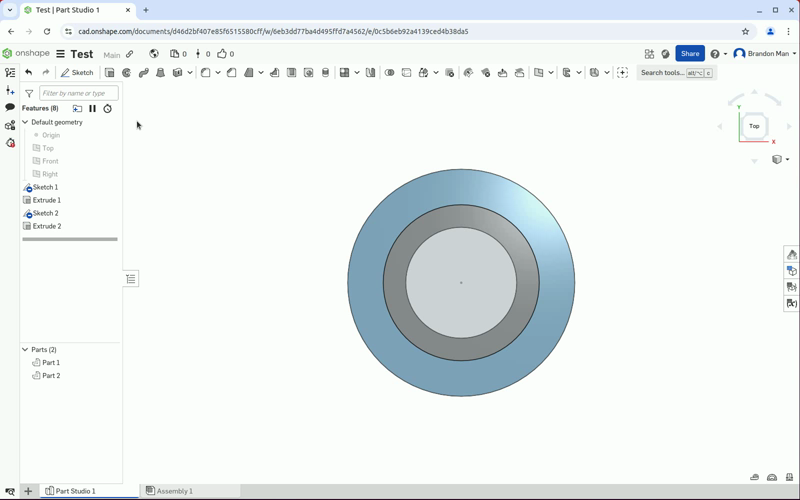
key(up, 3)
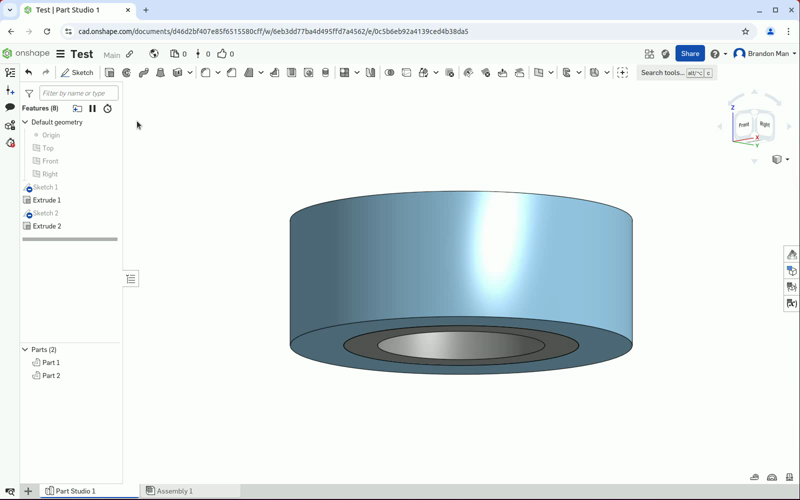
key(left, 3)
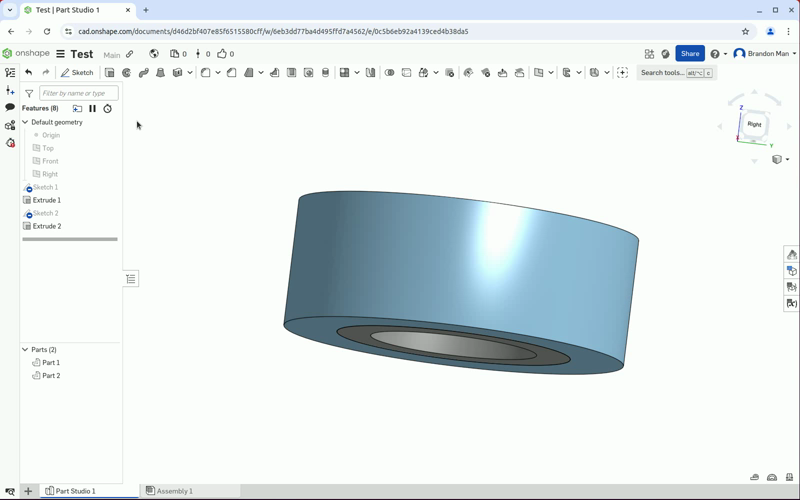
key(right, 3)
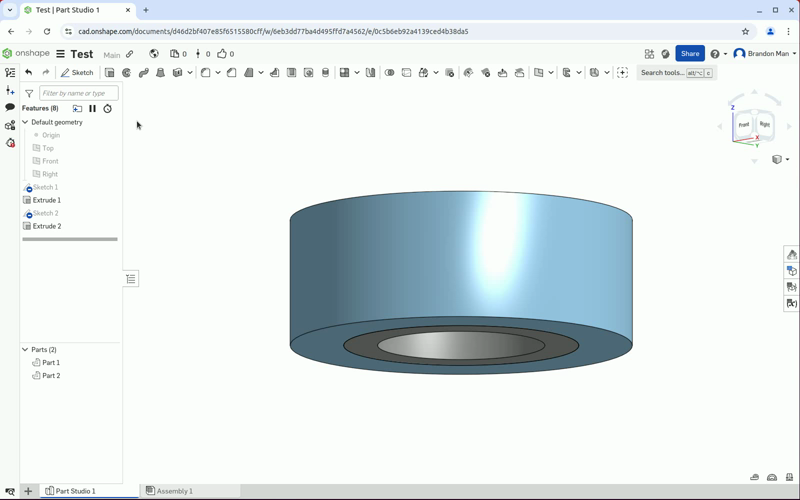
key(down, 3)
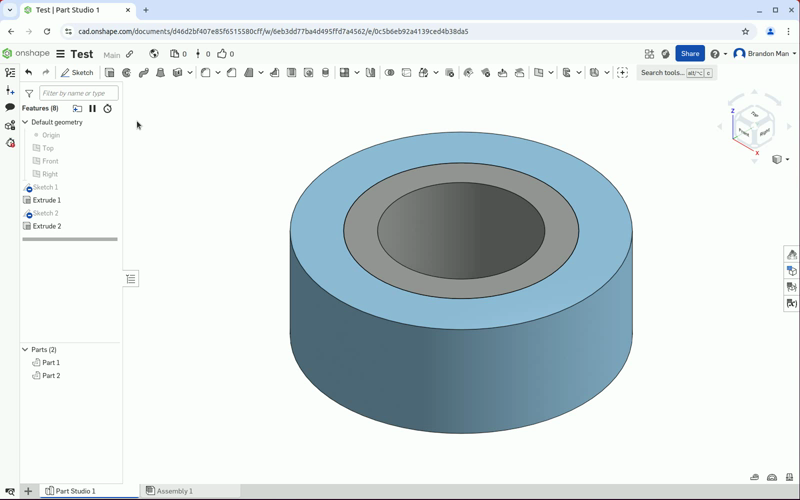
mouse_move(73, 189)
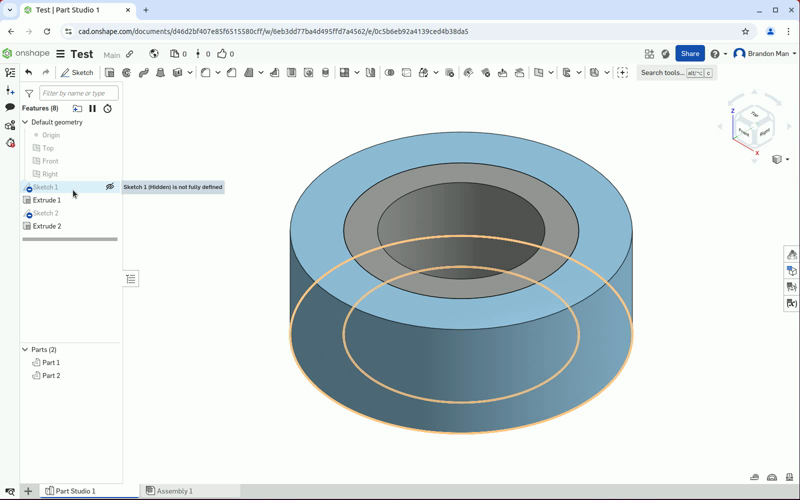
click(73, 189)